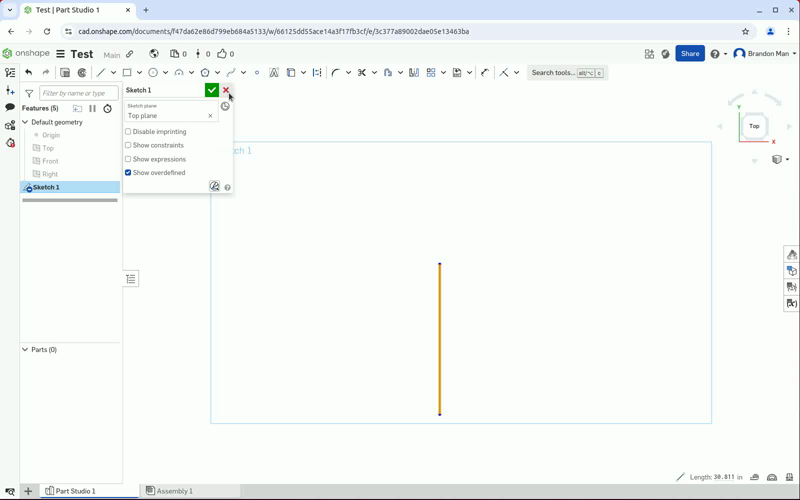
key(shift+h)
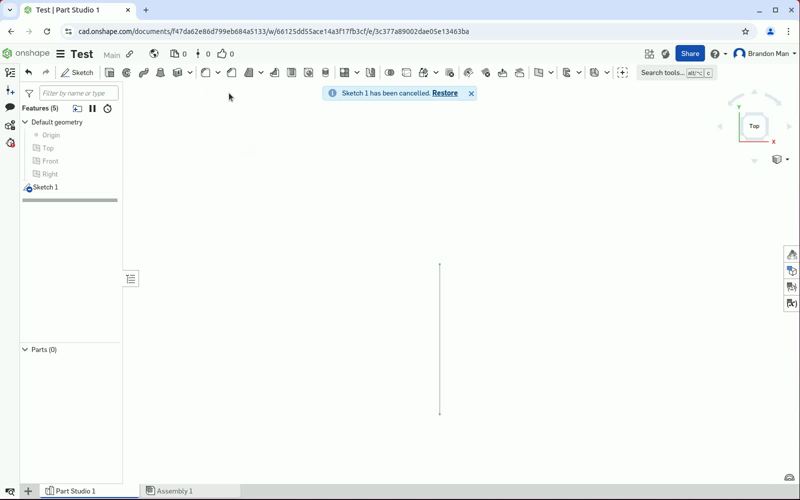
key(shift+s)
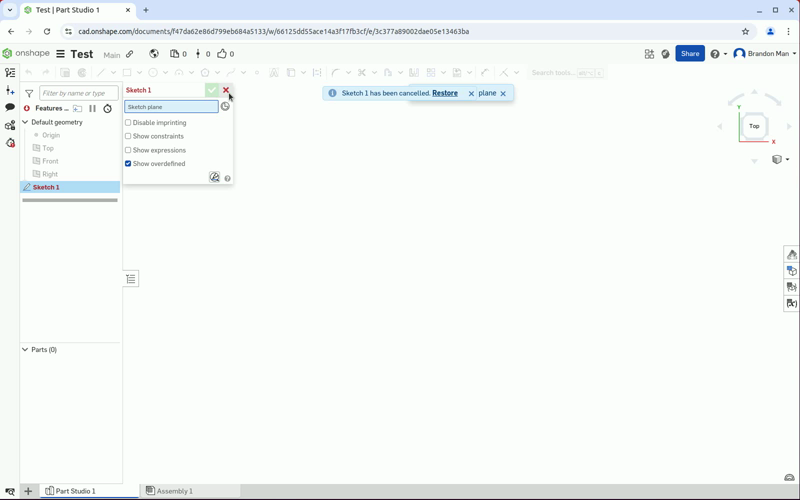
mouse_move(73, 150)
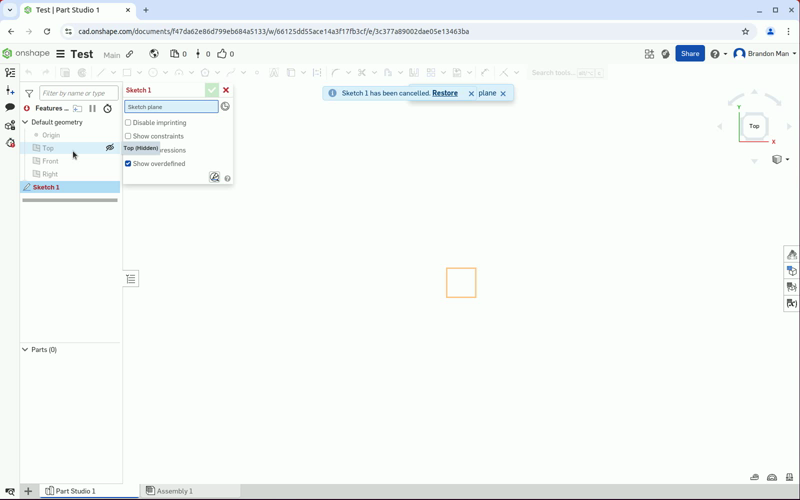
click(73, 150)
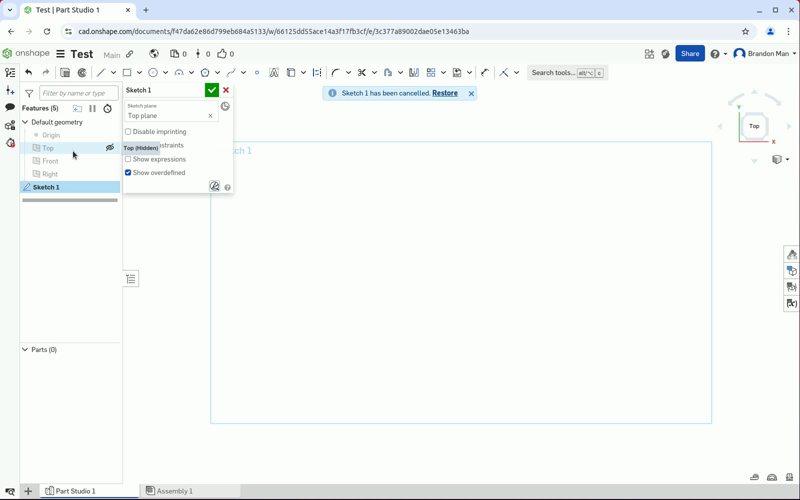
mouse_move(73, 352)
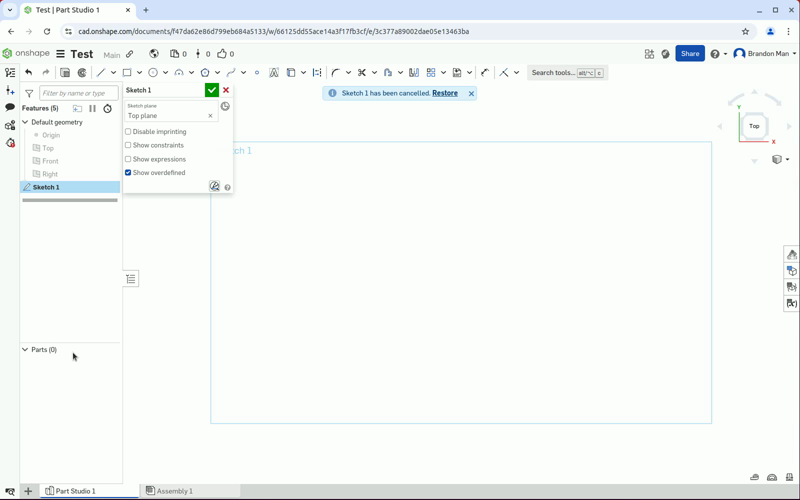
key(y)
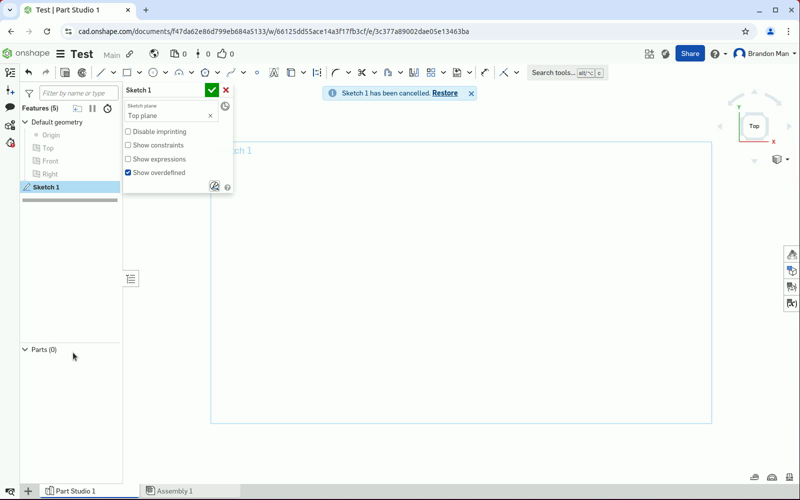
key(c)
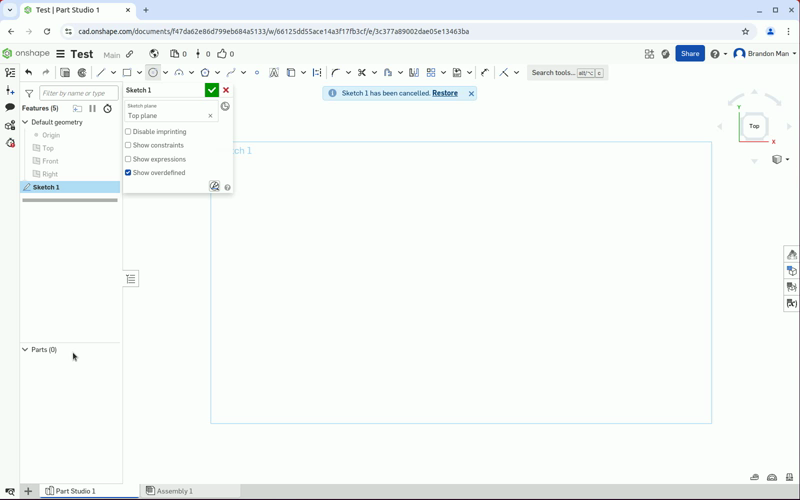
key_down(shift)
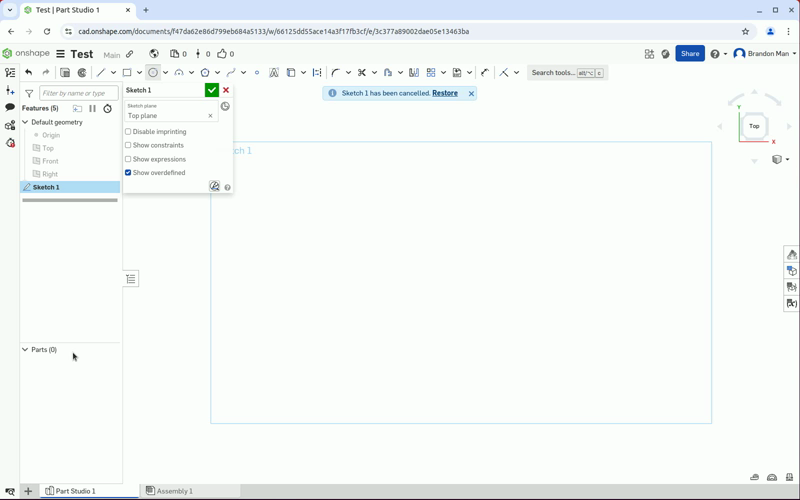
mouse_move(460, 282)
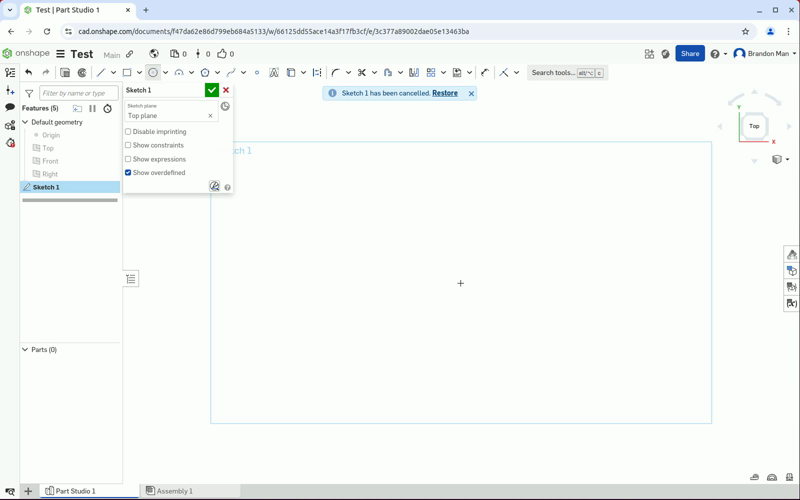
click(460, 282)
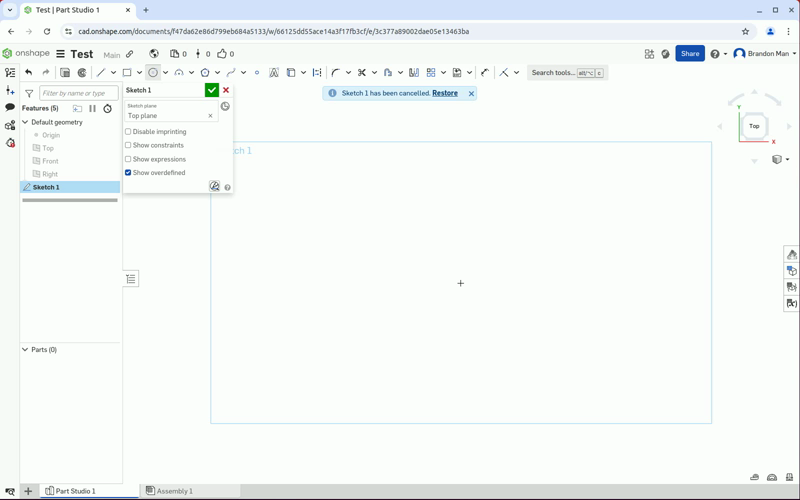
key_up(shift)
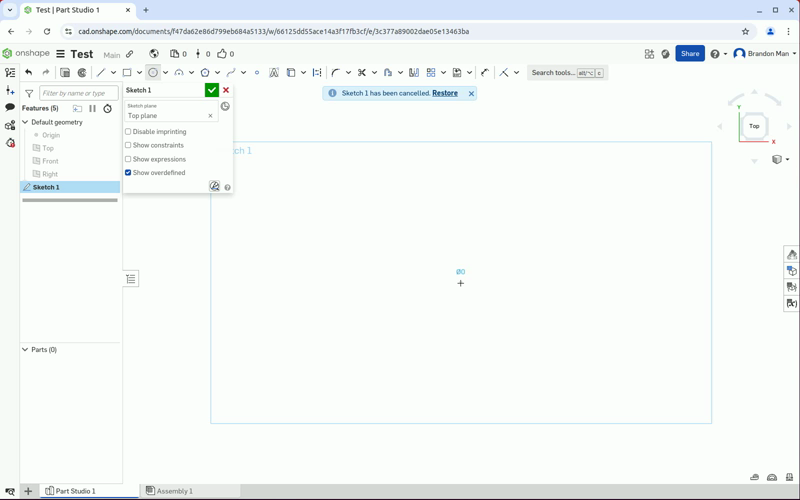
mouse_move(510, 282)
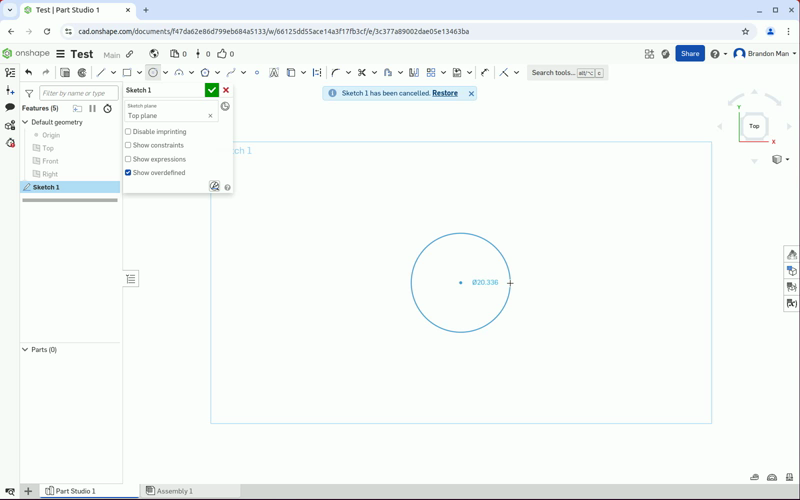
click(510, 282)
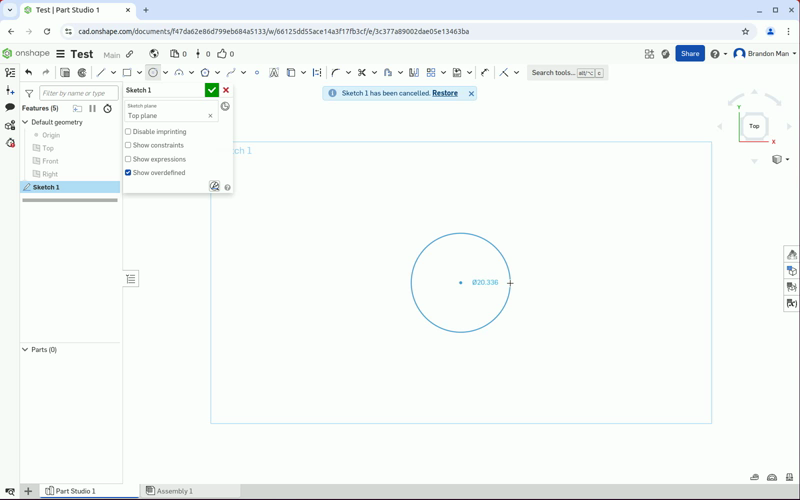
key(esc)
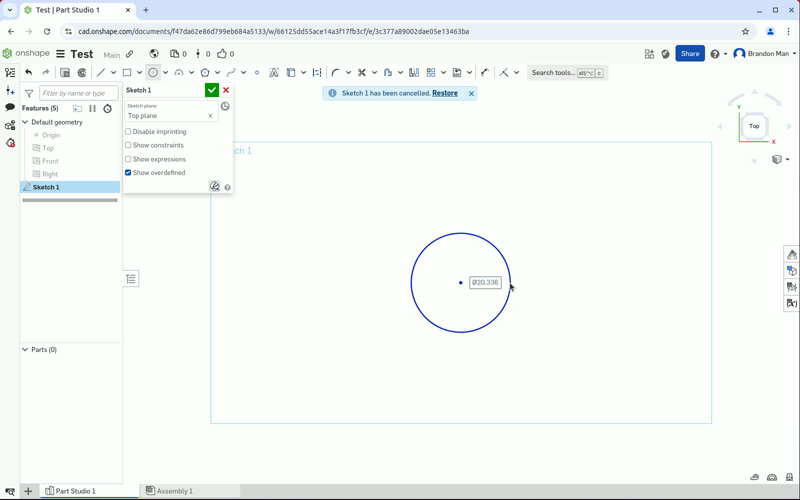
mouse_move(490, 261)
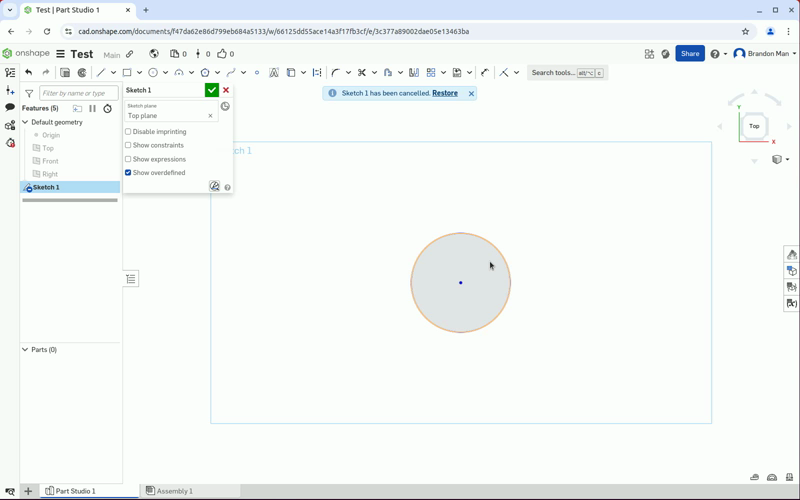
click(490, 261)
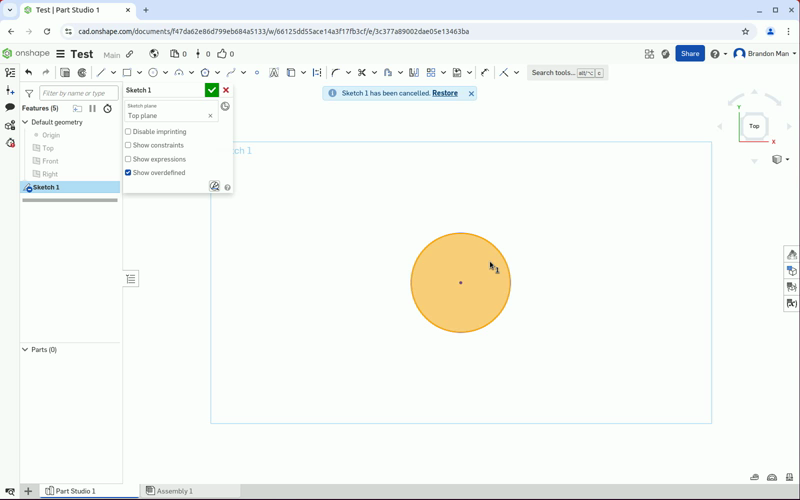
mouse_move(73, 352)
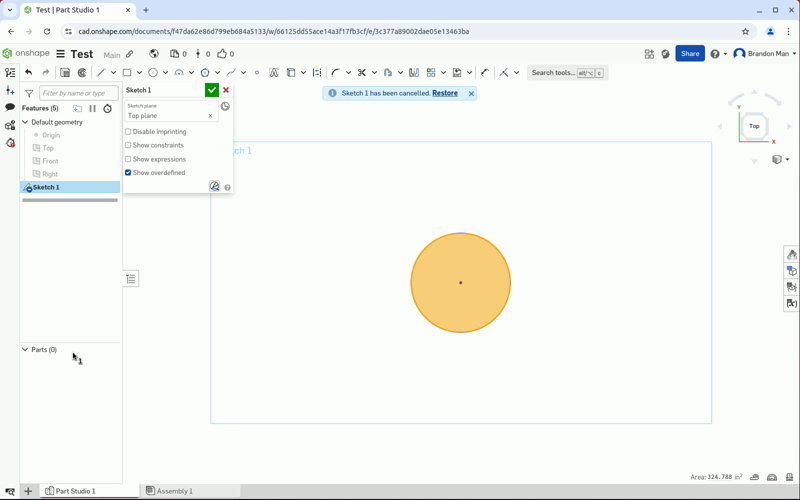
key(shift+y)
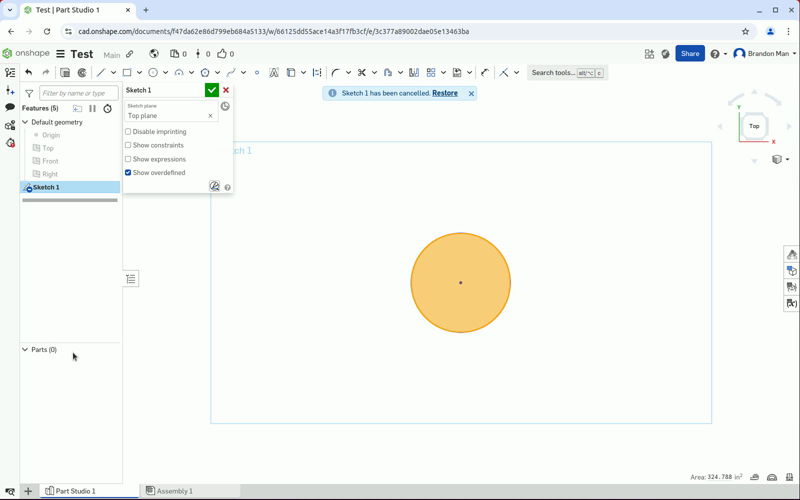
key(shift+e)
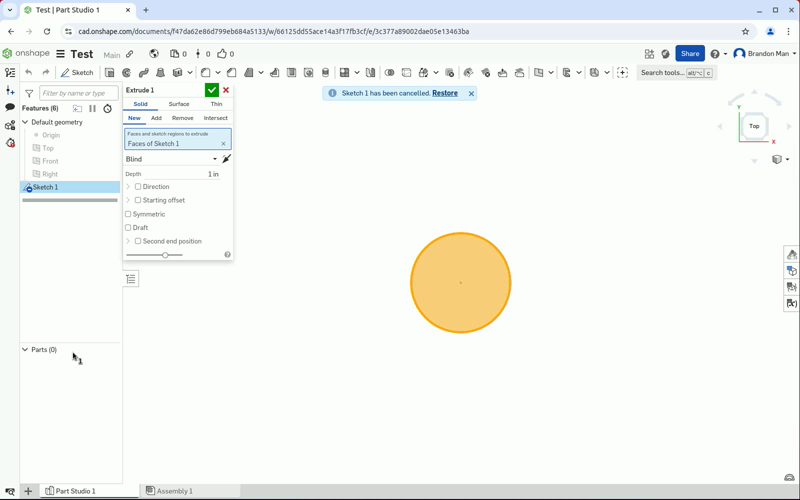
mouse_move(143, 106)
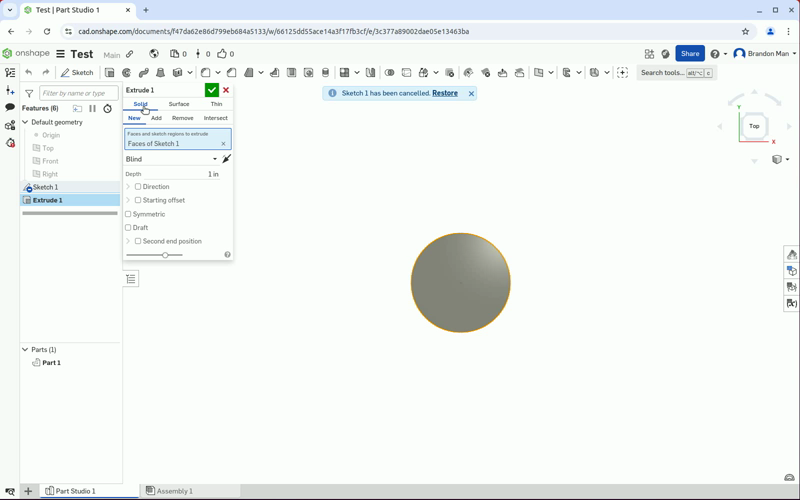
click(143, 106)
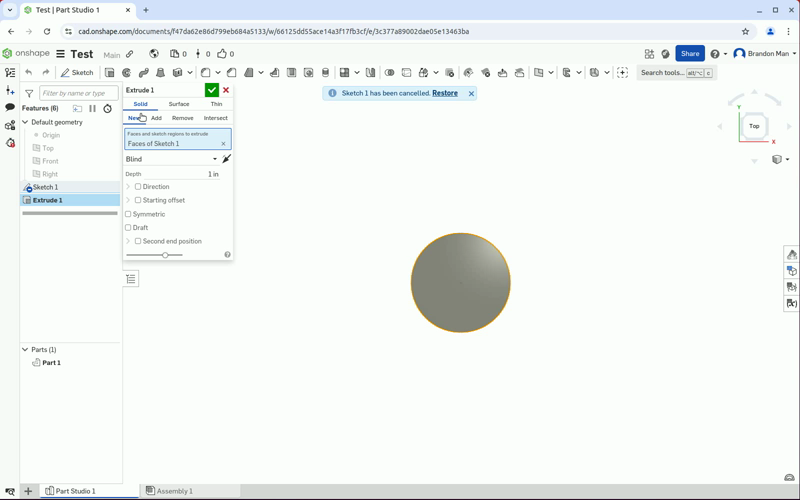
mouse_move(137, 120)
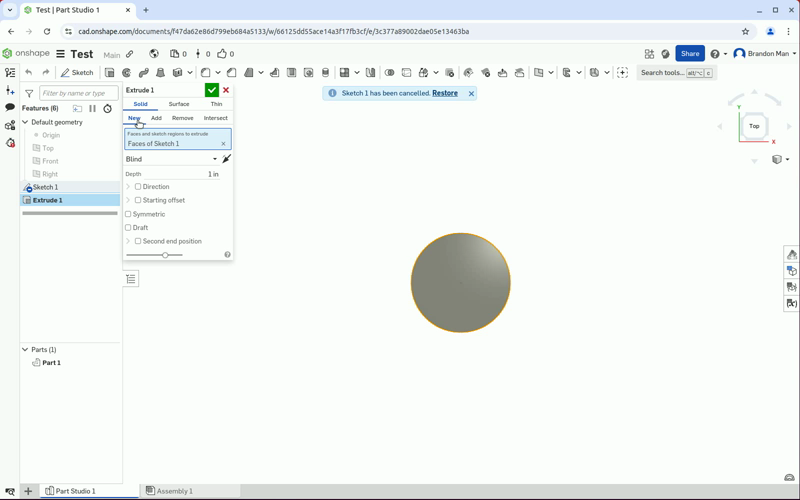
click(137, 120)
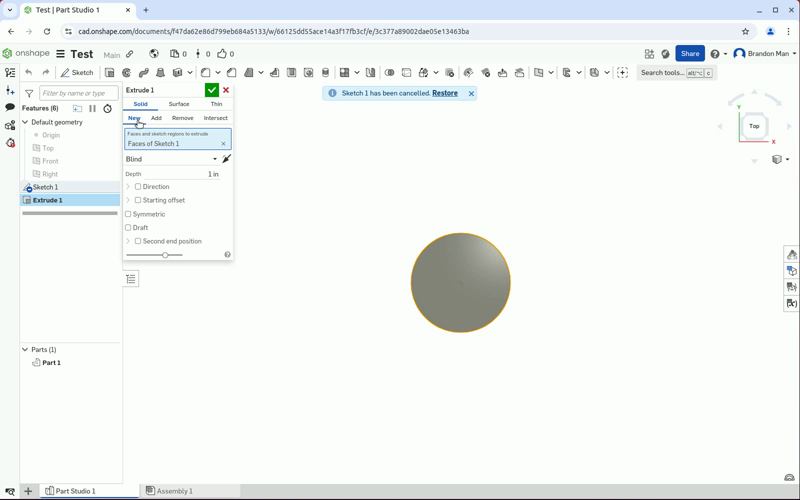
key(tab, 4)
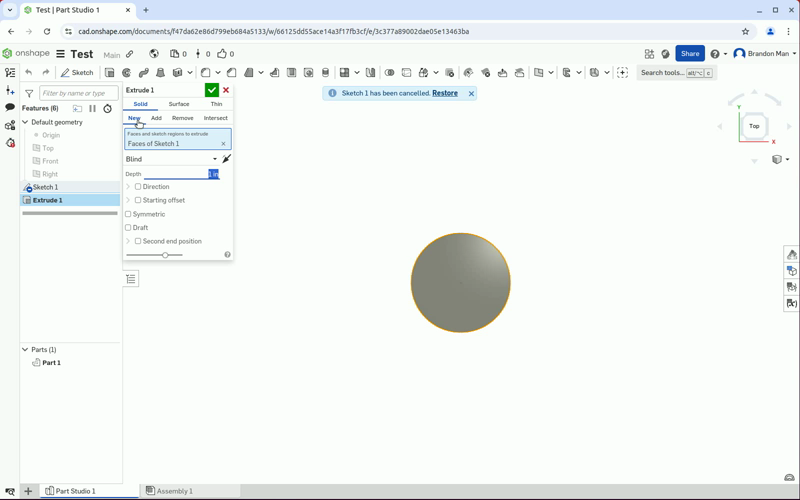
text(23.108)
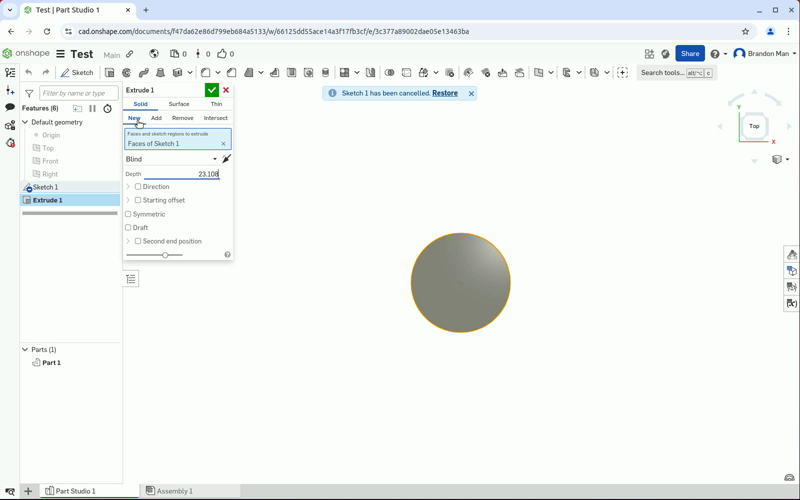
key(enter)
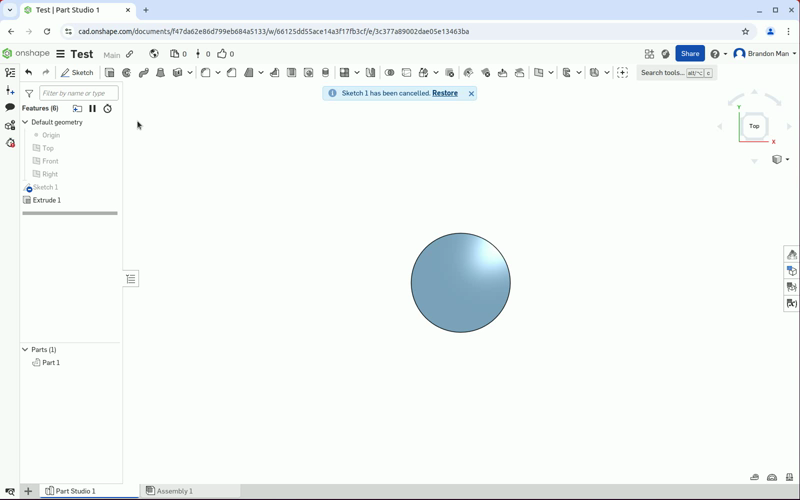
key(shift+h)
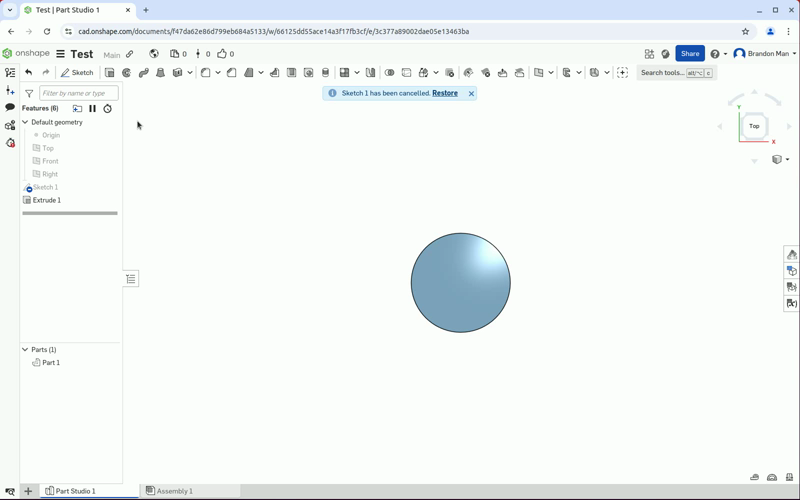
key(shift+h)
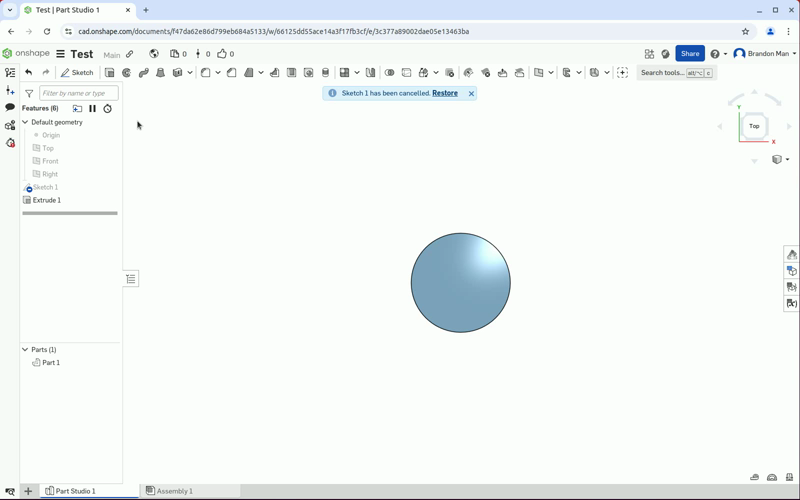
mouse_move(73, 189)
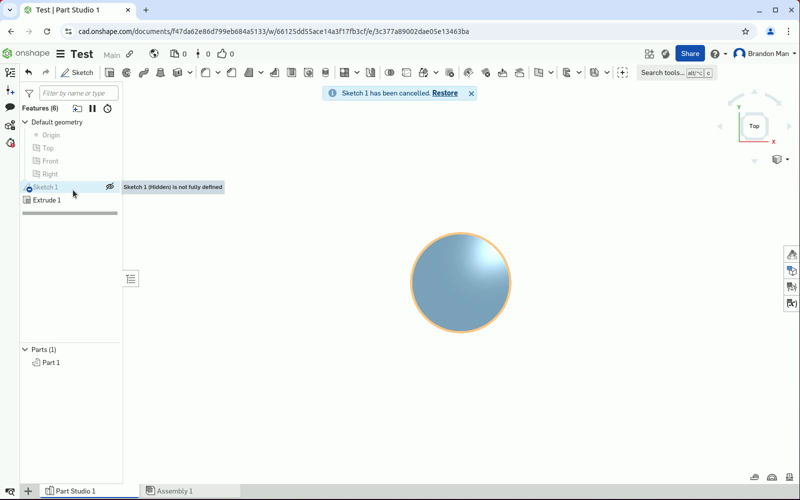
click(73, 189)
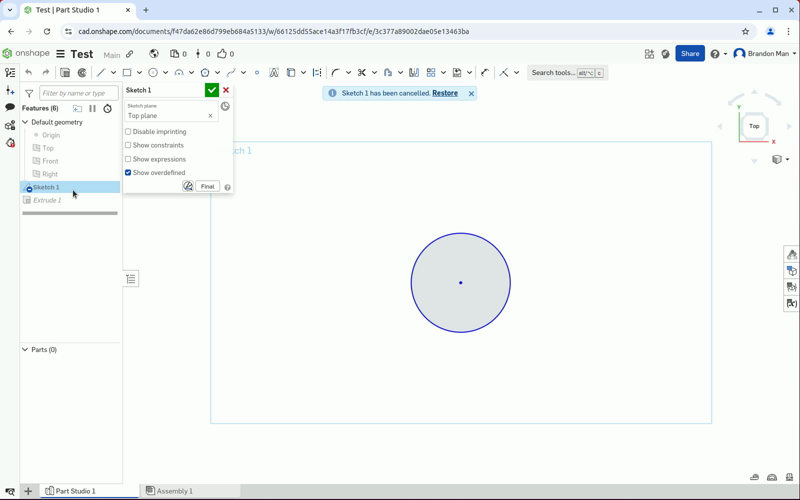
mouse_move(229, 92)
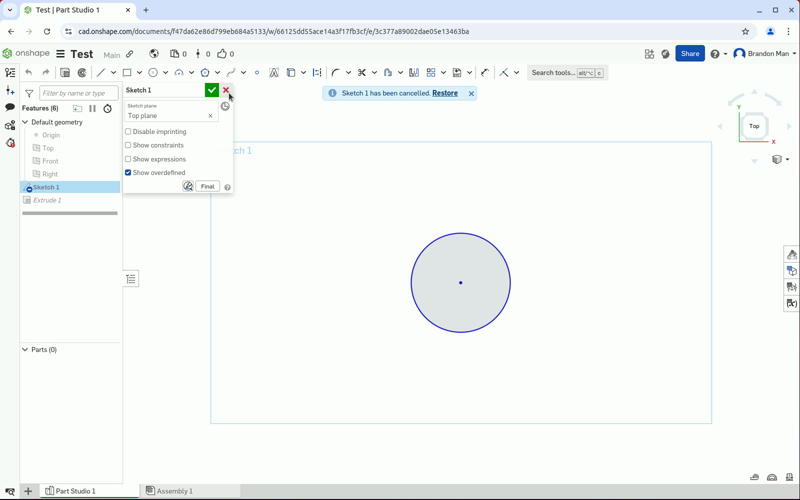
click(229, 92)
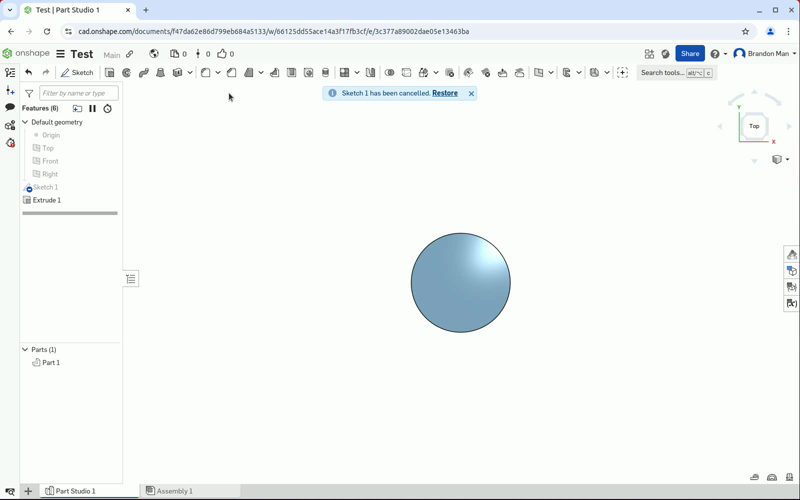
mouse_move(541, 75)
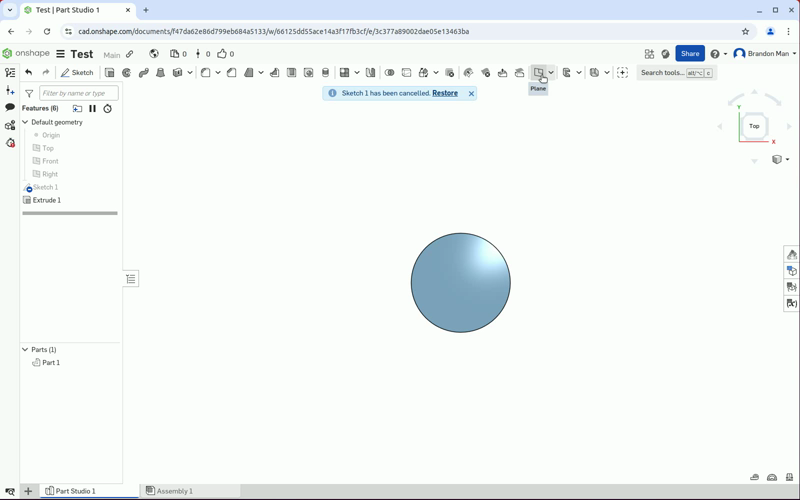
click(541, 75)
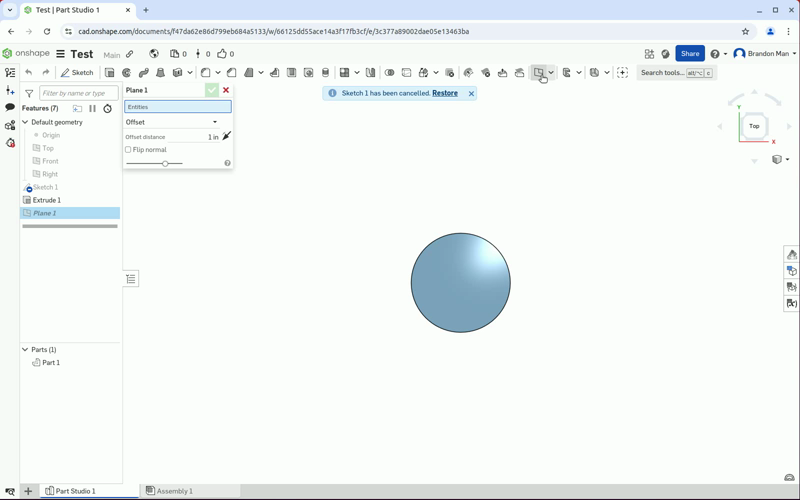
mouse_move(73, 150)
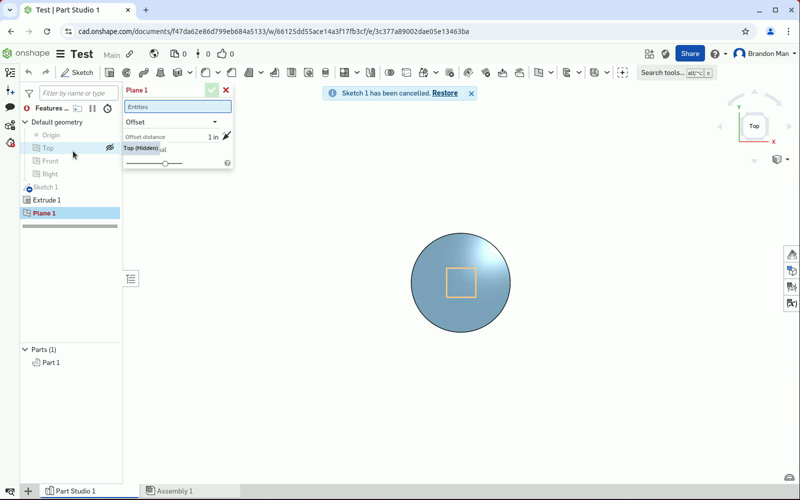
click(73, 150)
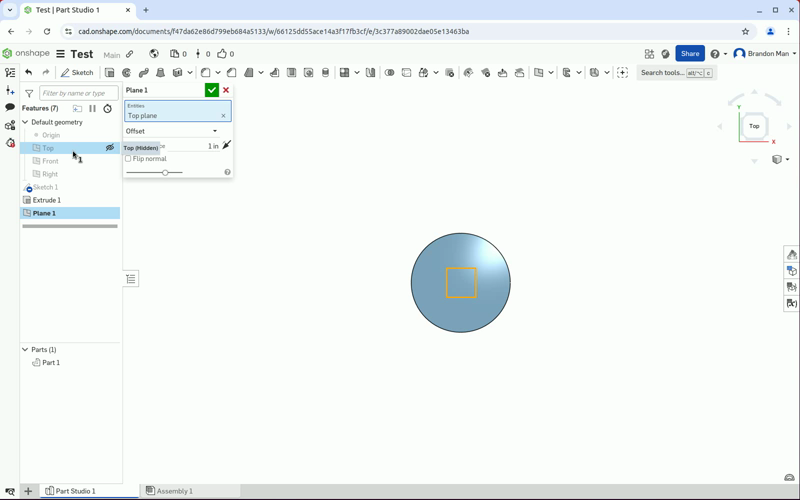
key(tab, 2)
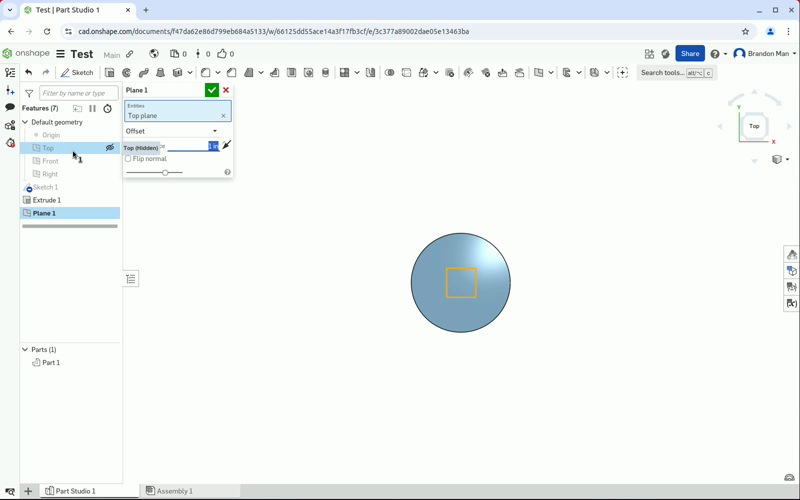
text(23.108)
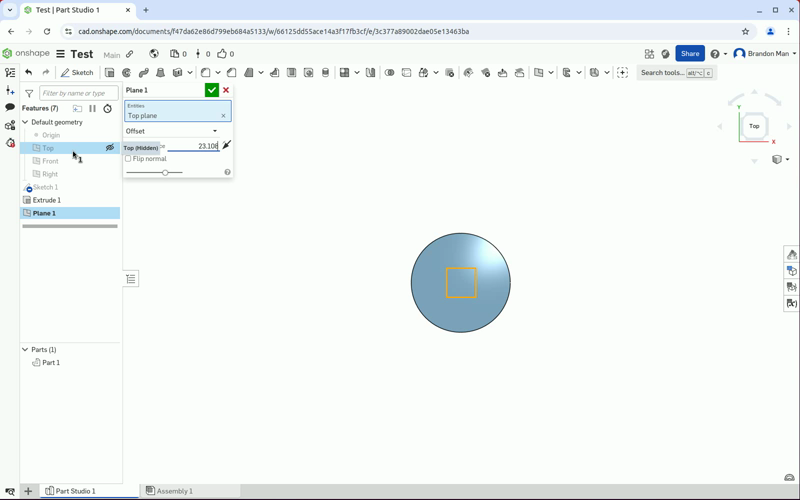
key(enter, 2)
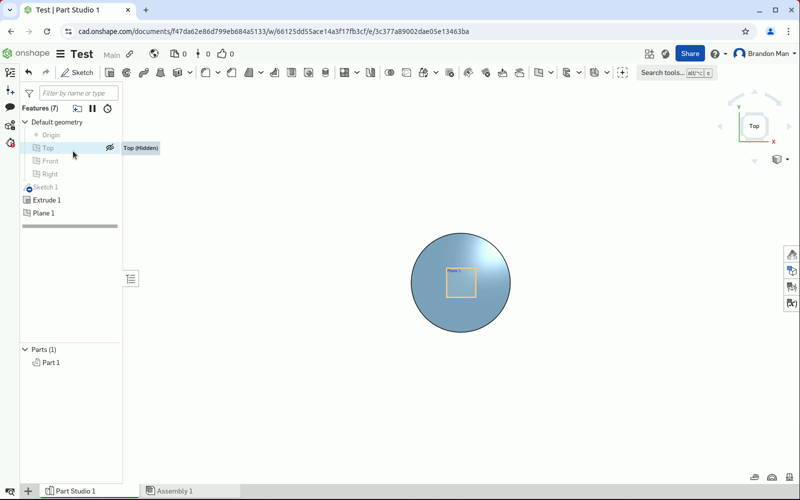
key(shift+s)
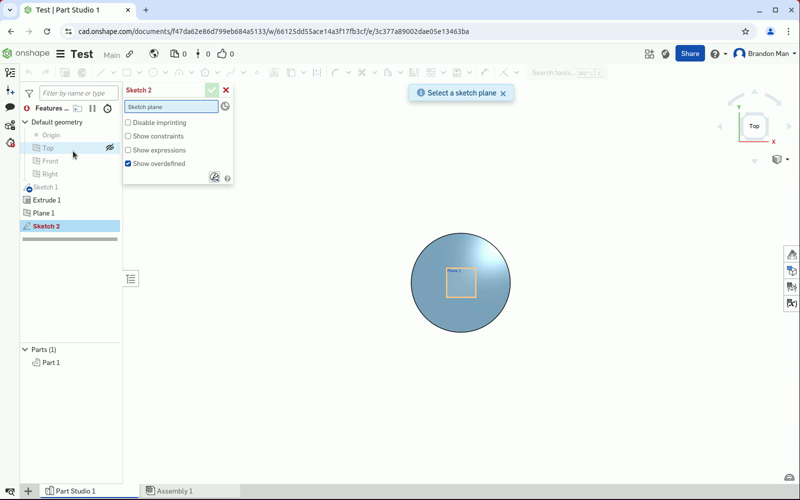
mouse_move(73, 215)
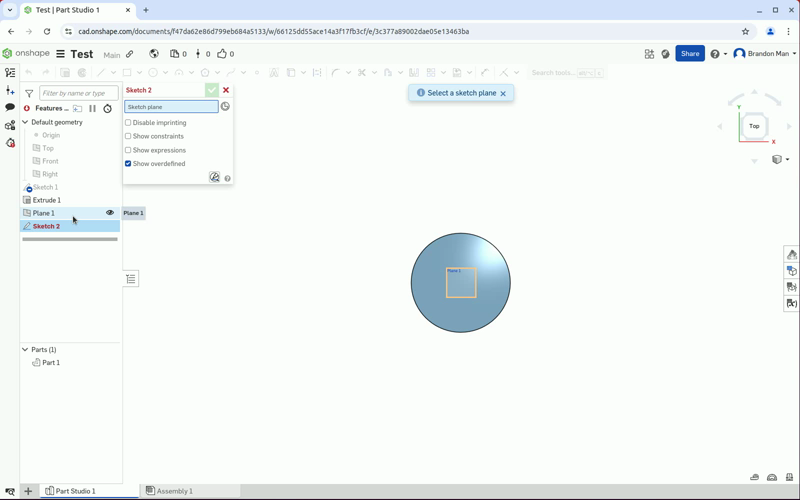
click(73, 215)
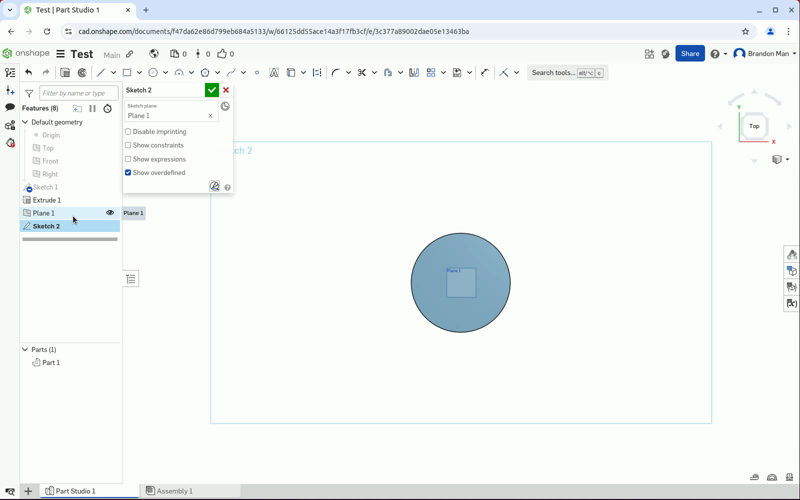
mouse_move(73, 352)
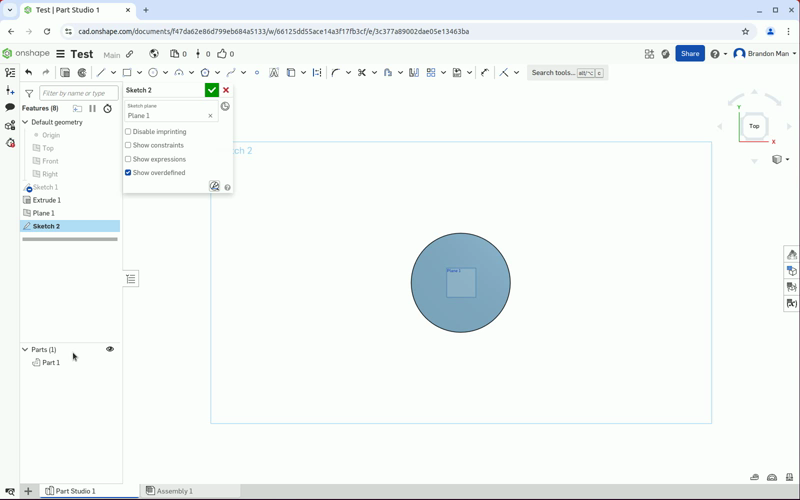
key(y)
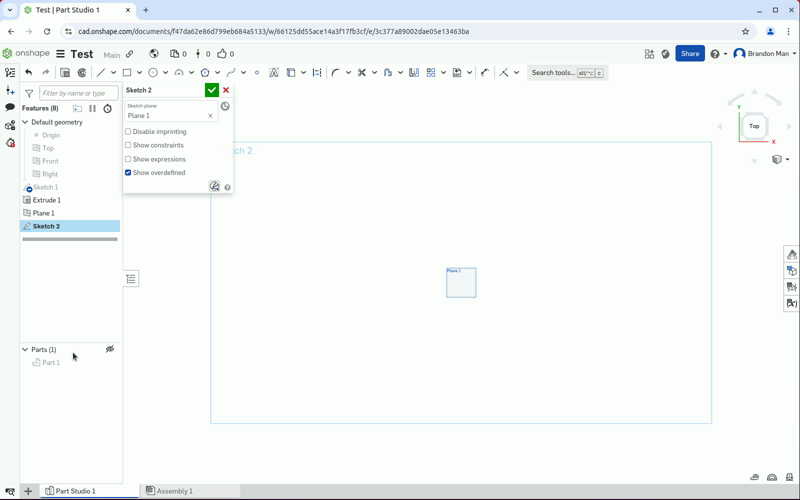
key(c)
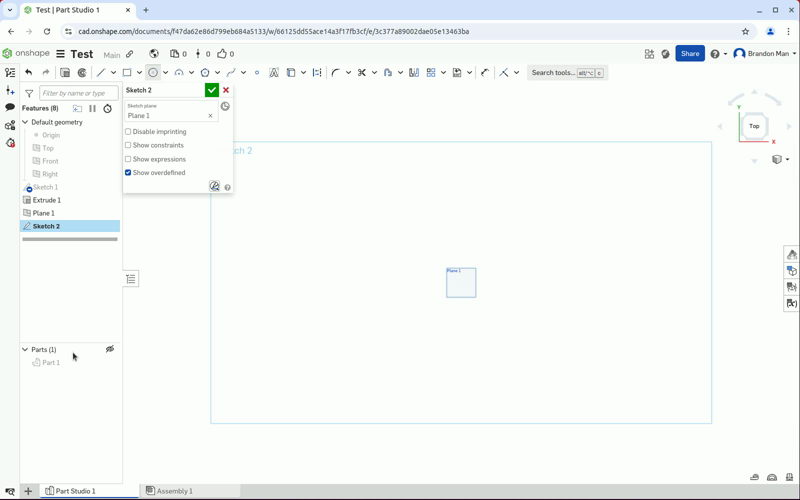
key_down(shift)
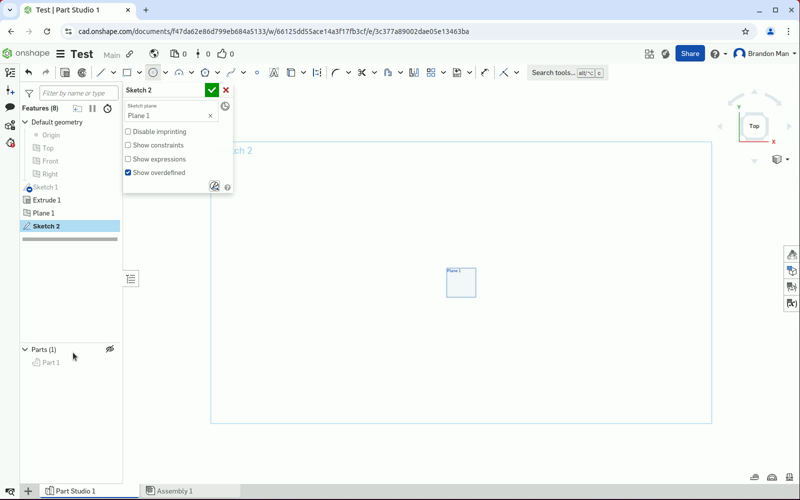
mouse_move(461, 282)
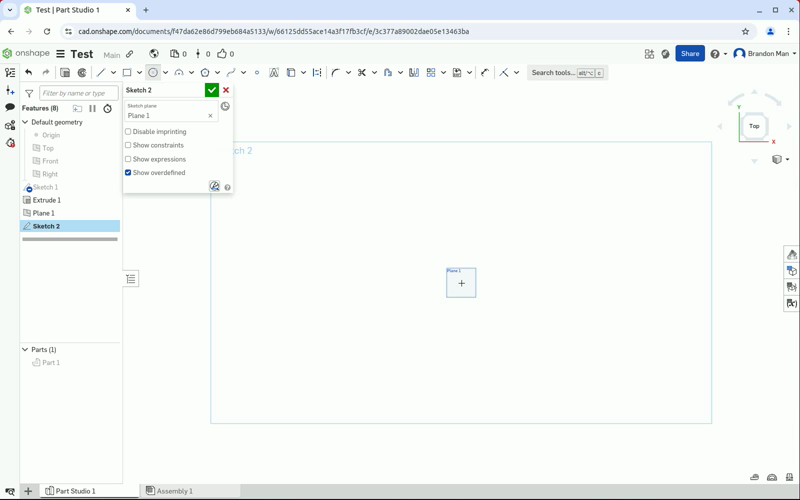
click(461, 282)
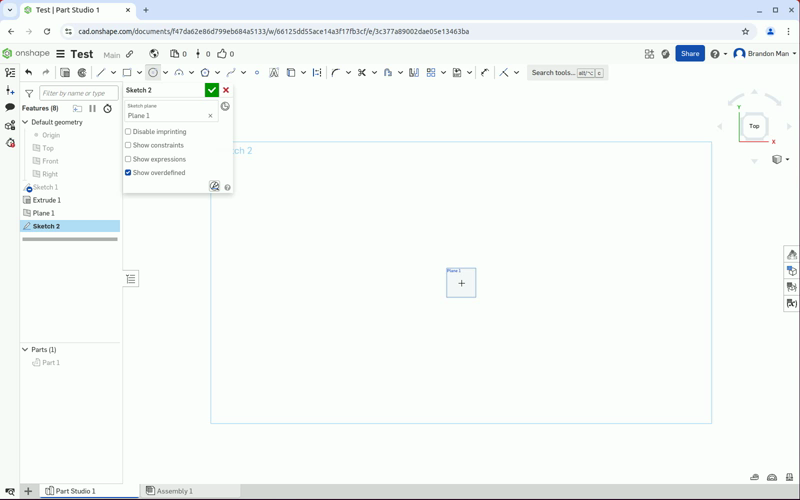
key_up(shift)
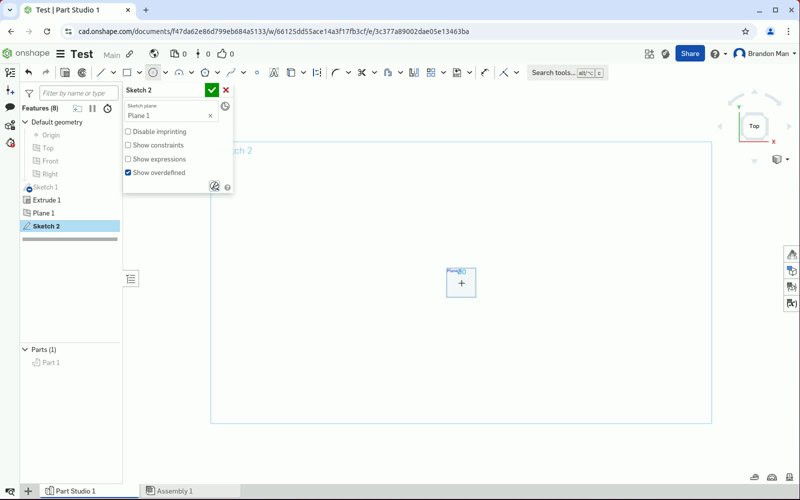
mouse_move(506, 282)
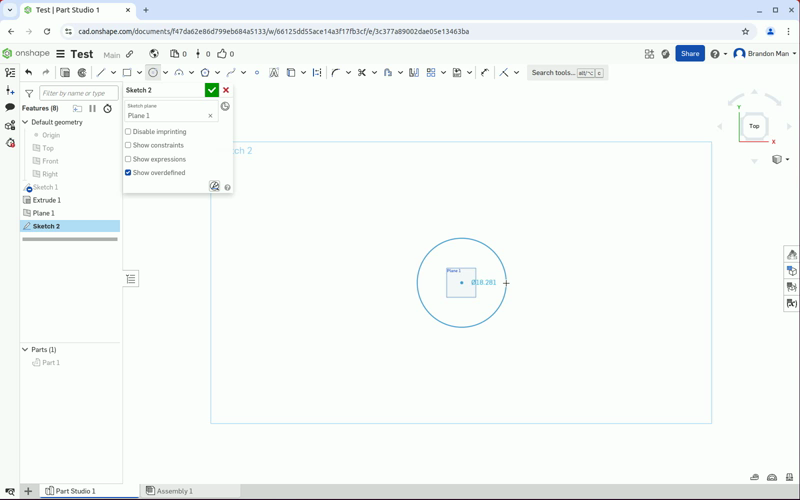
click(506, 282)
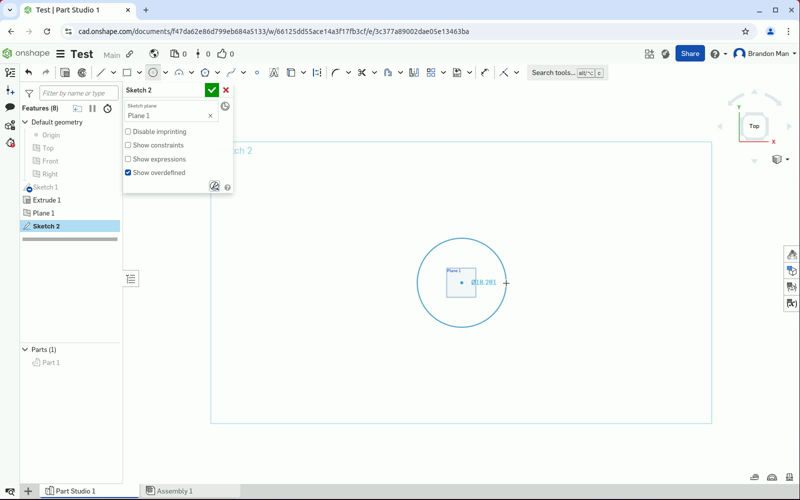
key(esc)
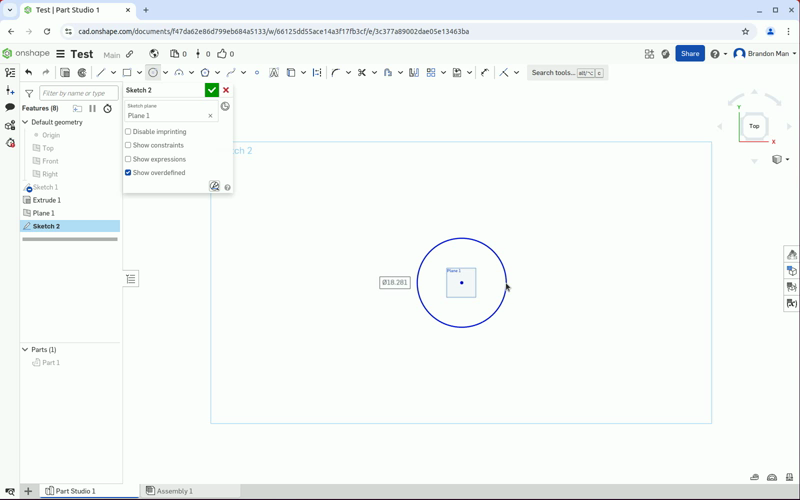
mouse_move(463, 318)
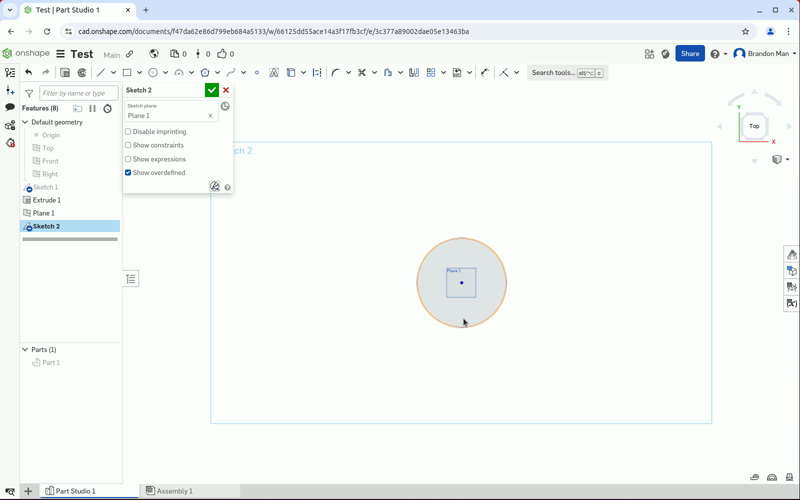
click(463, 318)
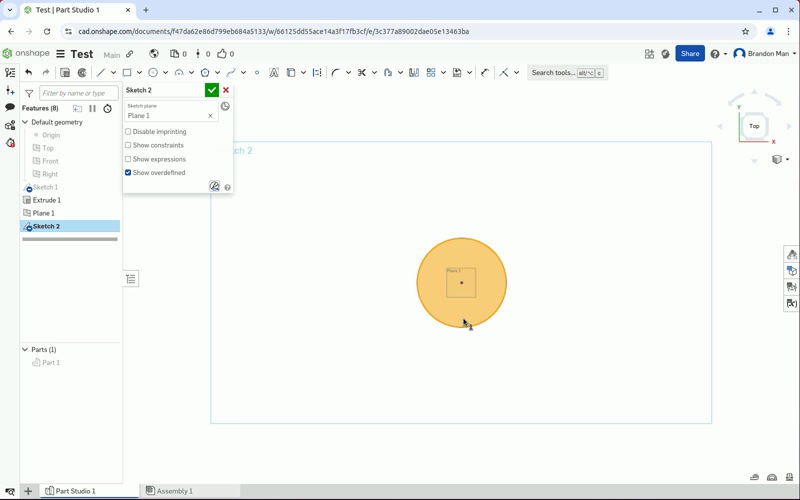
mouse_move(73, 352)
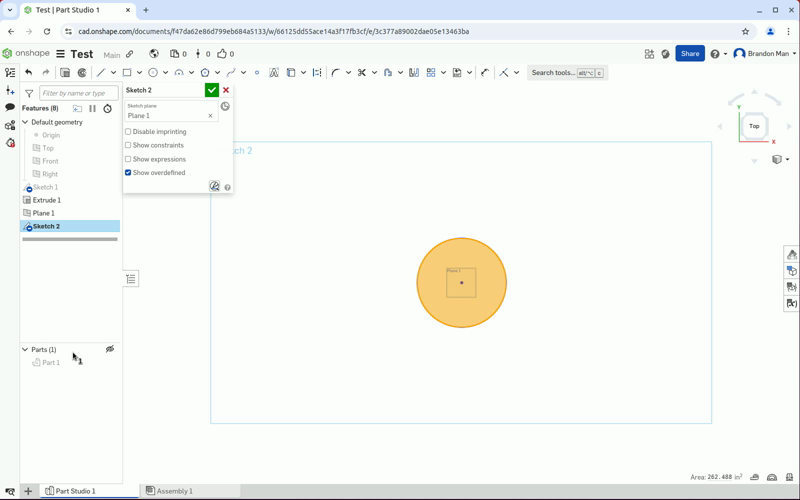
key(shift+y)
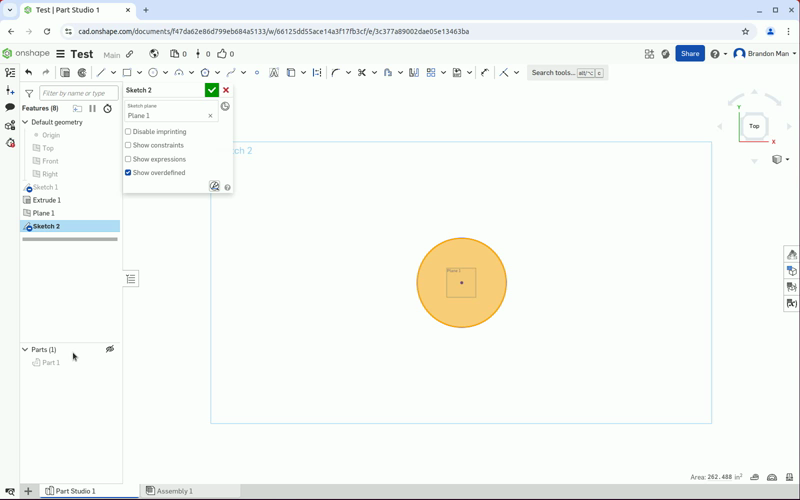
key(shift+e)
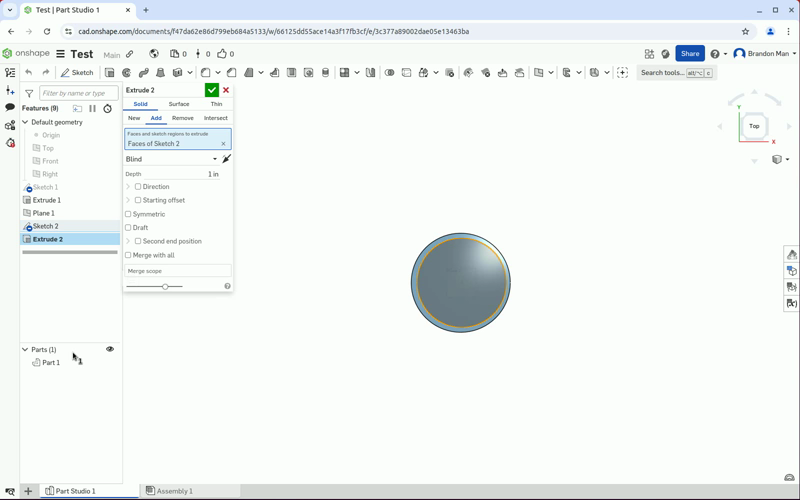
mouse_move(143, 106)
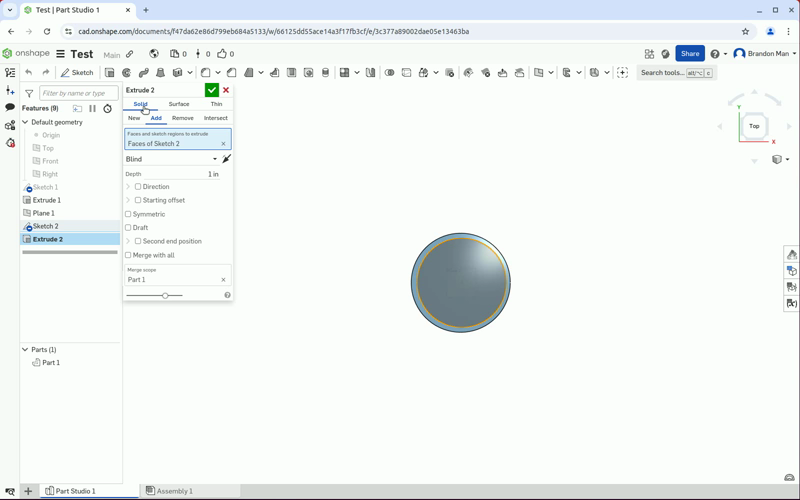
click(143, 106)
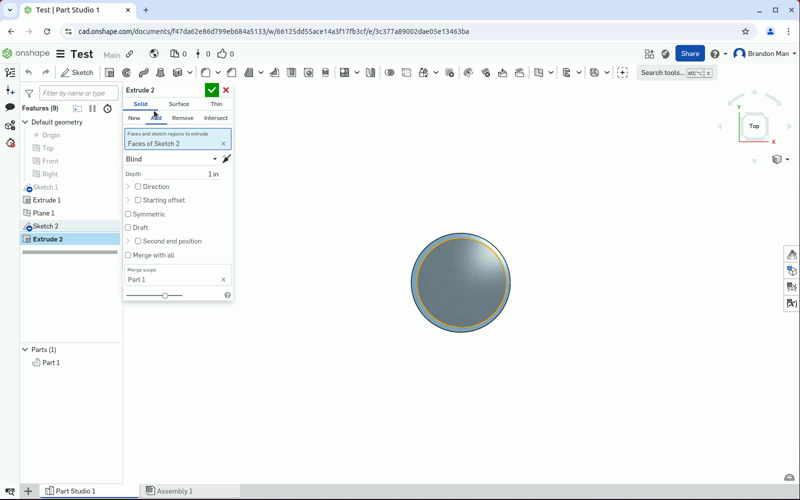
mouse_move(186, 120)
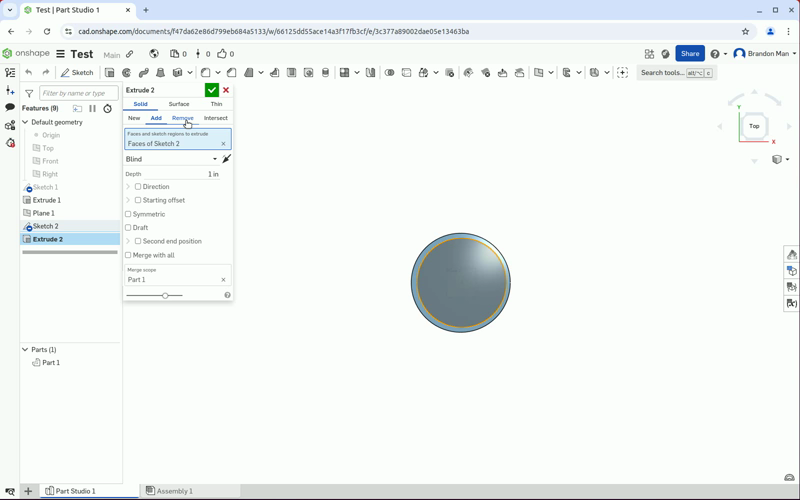
click(186, 120)
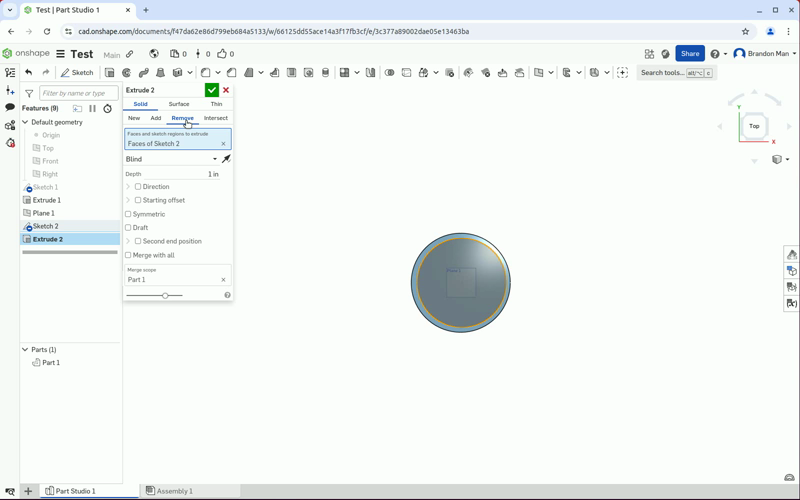
key(tab, 4)
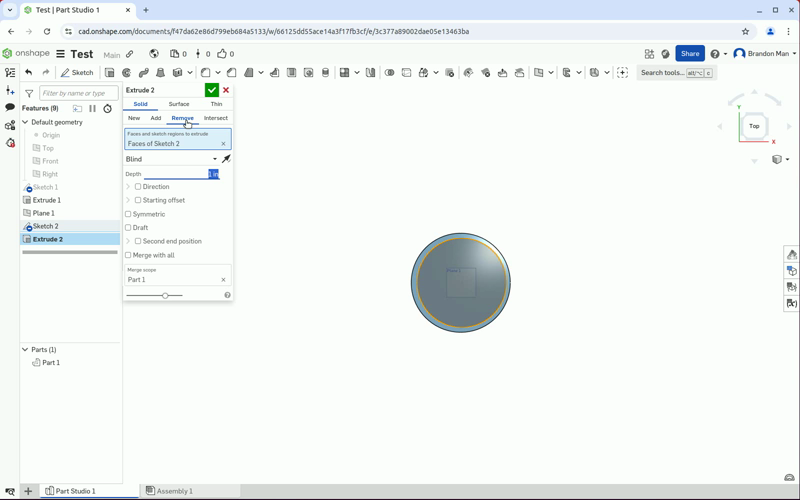
text(18.535)
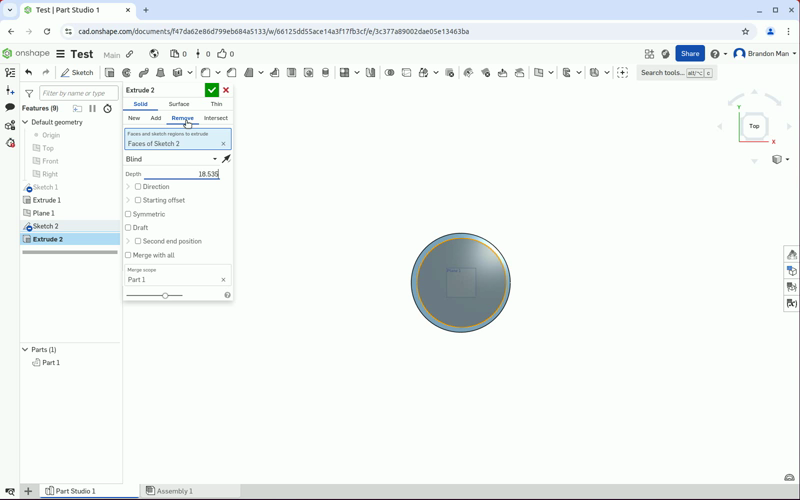
key(tab, 6)
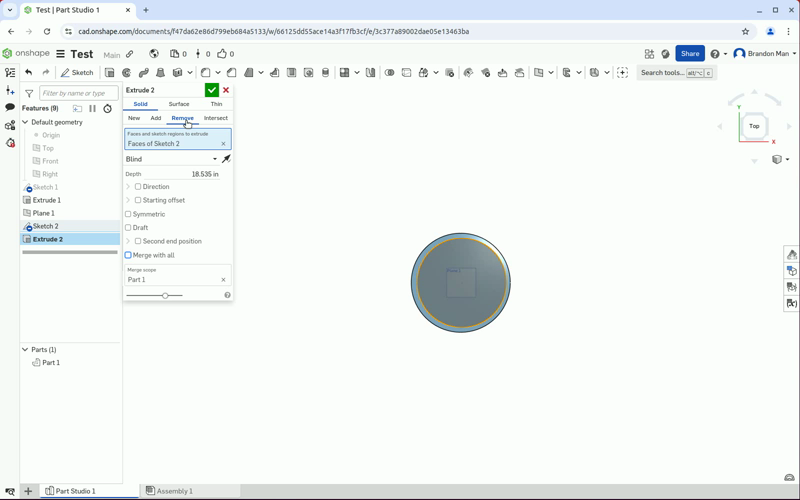
key(space)
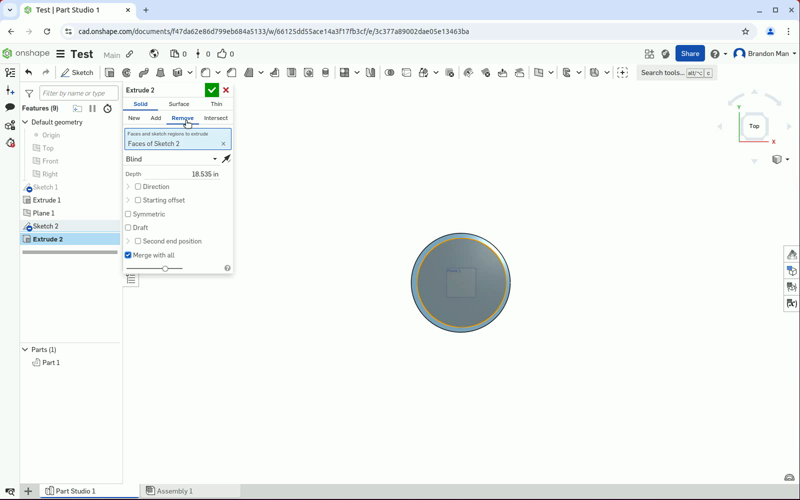
key(enter)
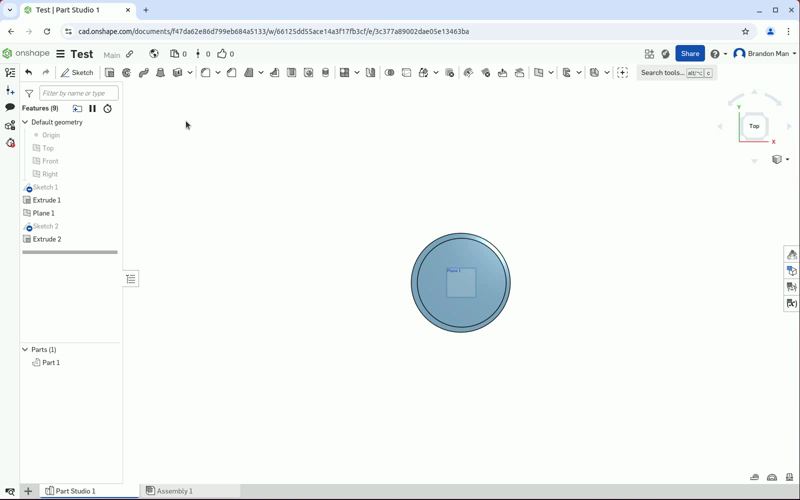
key(shift+h)
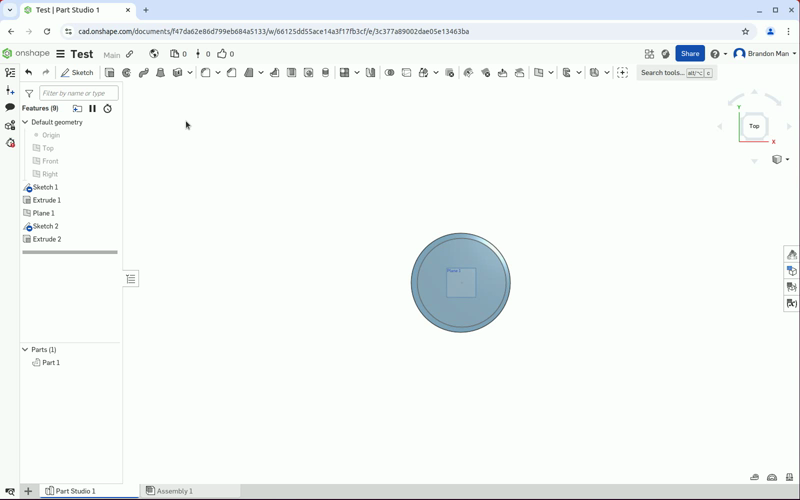
key(shift+h)
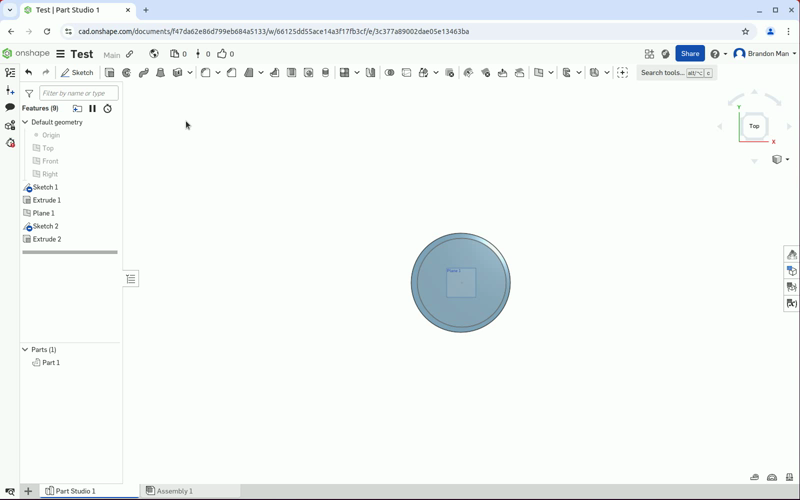
key(shift+7)
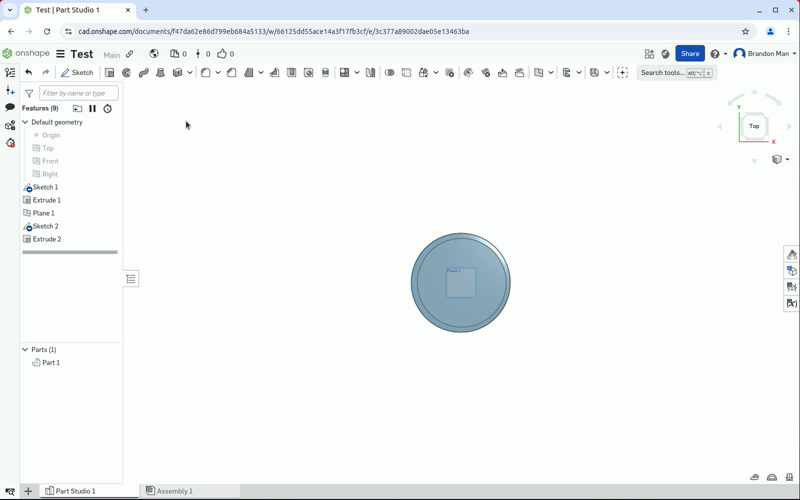
key(up, 3)
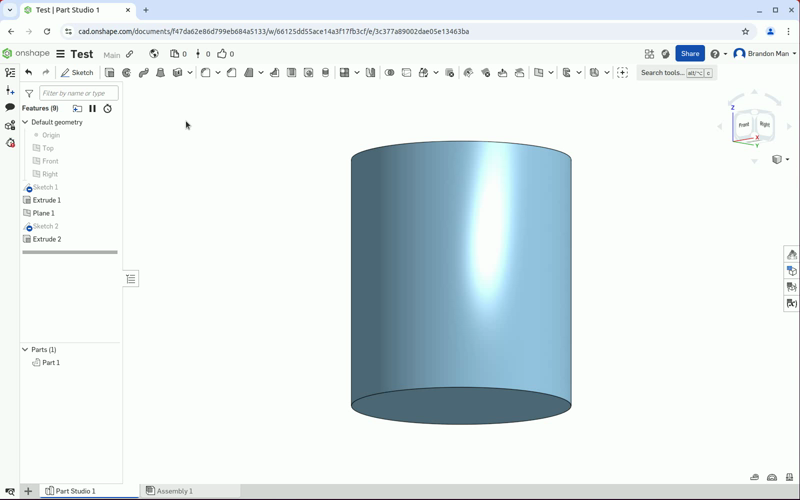
key(left, 3)
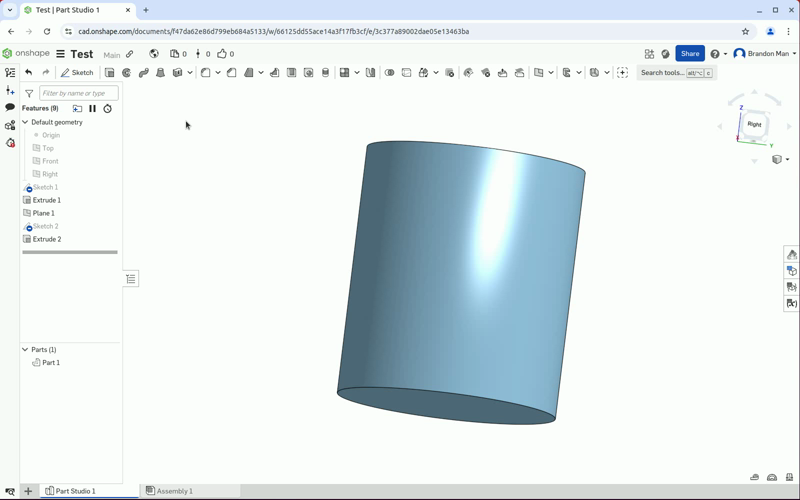
key(right, 3)
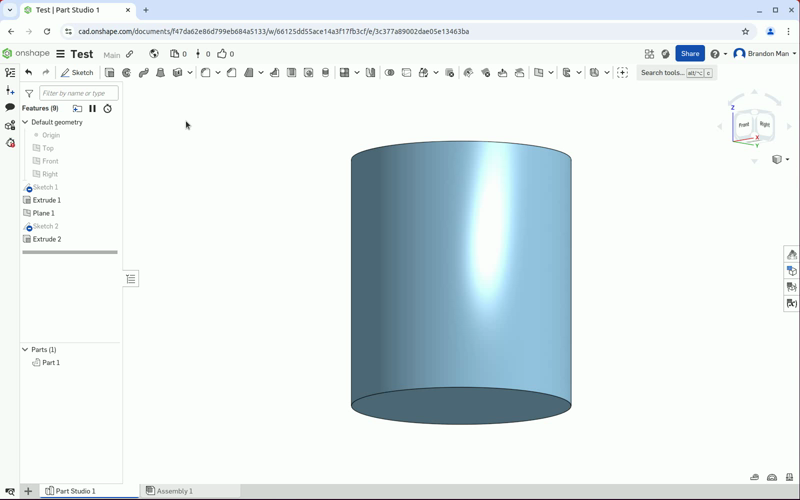
key(down, 3)
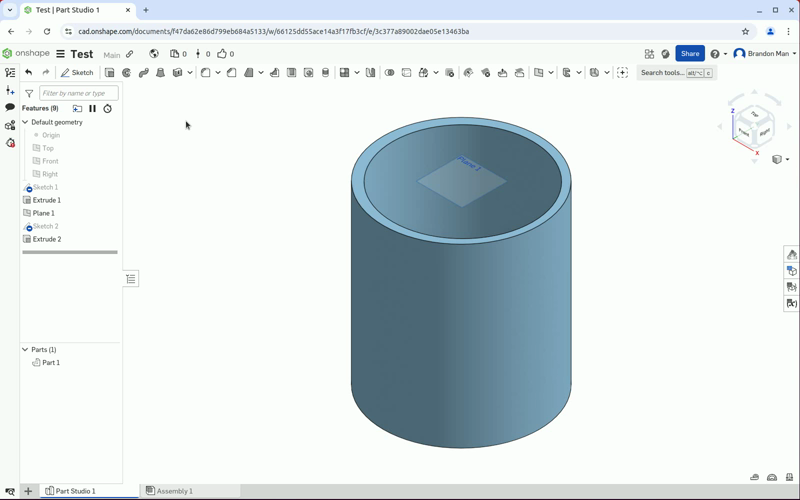
mouse_move(73, 189)
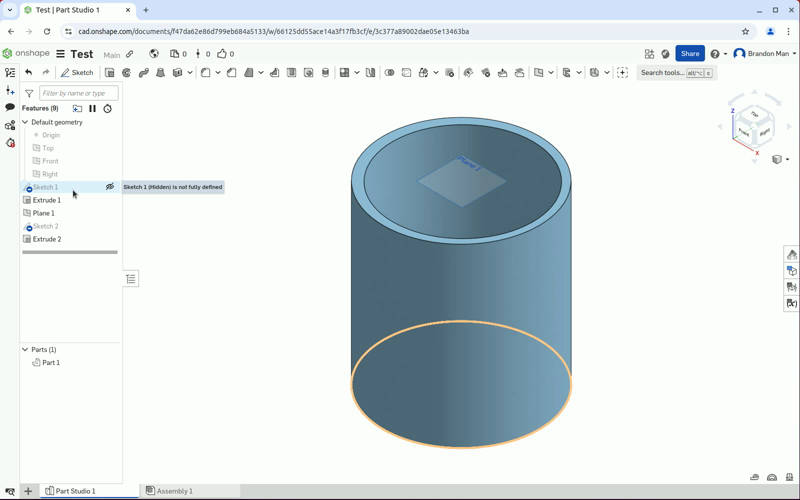
click(73, 189)